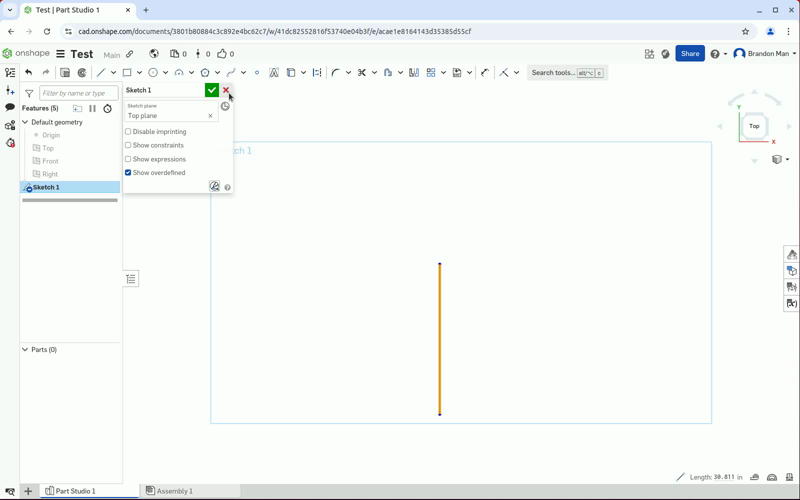
key(shift+h)
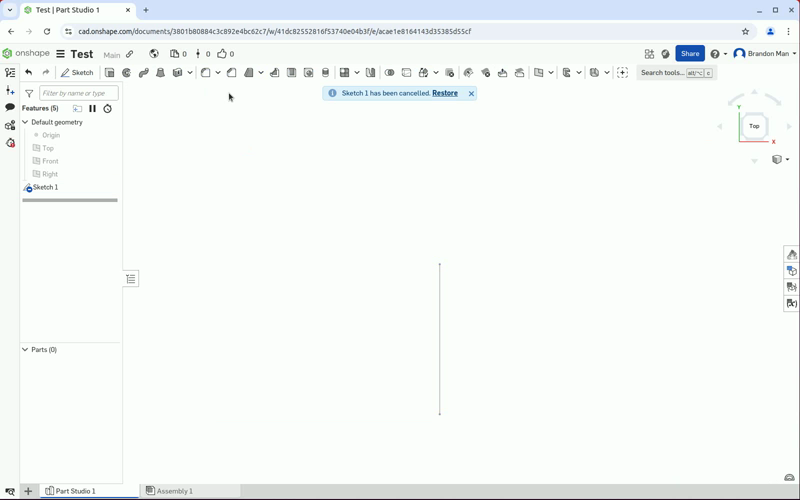
key(shift+s)
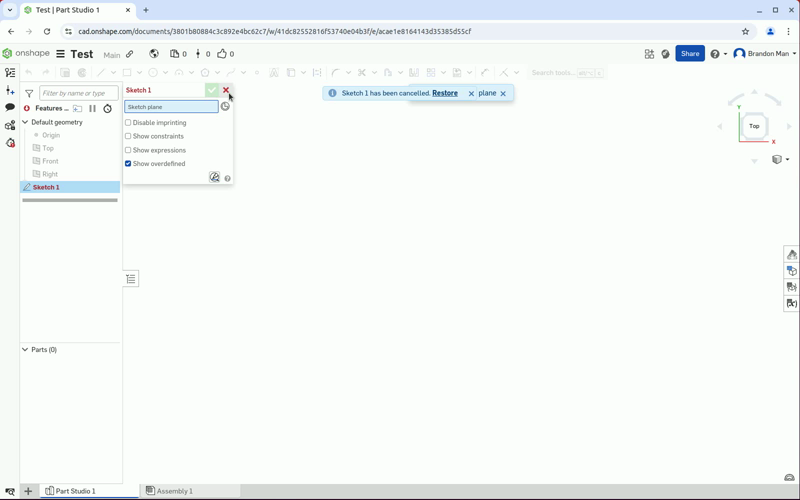
mouse_move(73, 150)
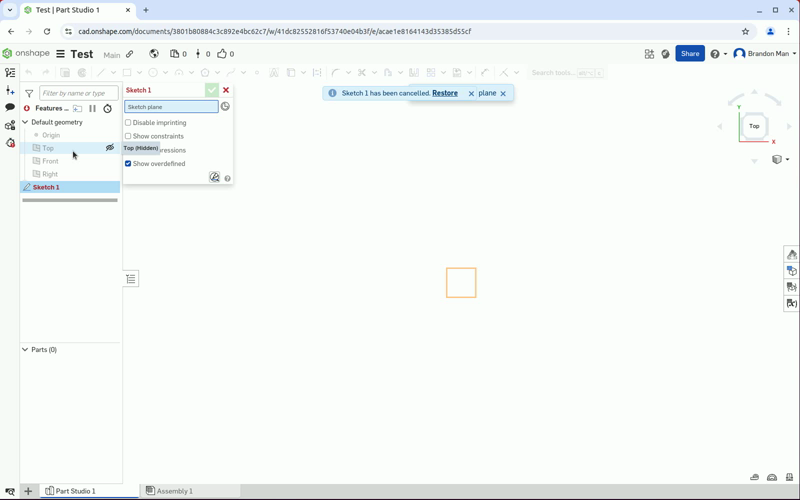
click(73, 150)
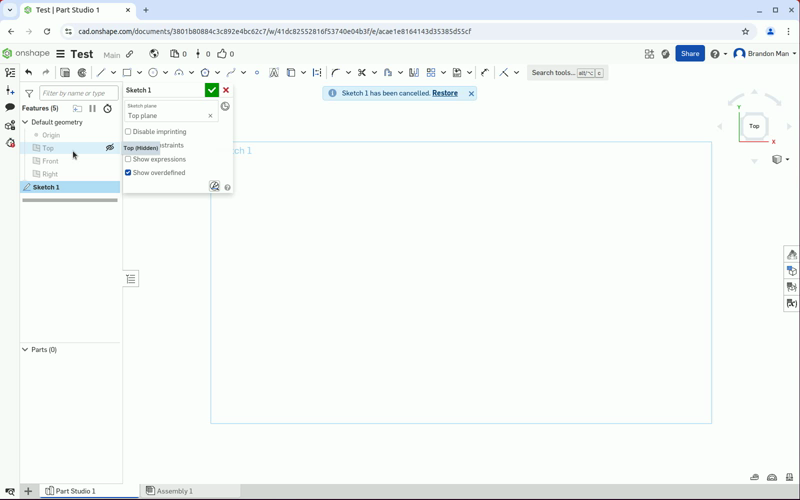
mouse_move(73, 352)
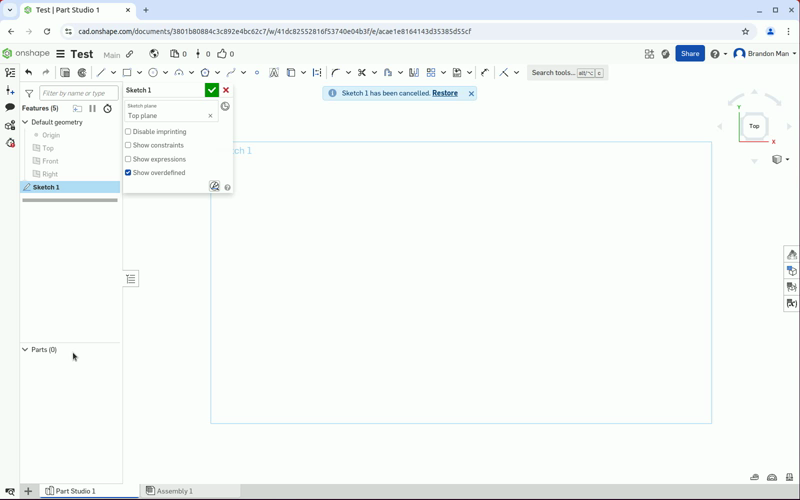
key(y)
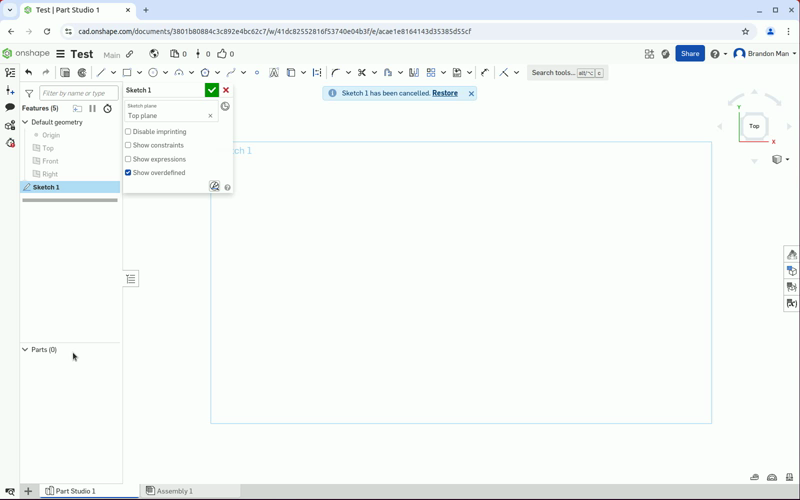
key(c)
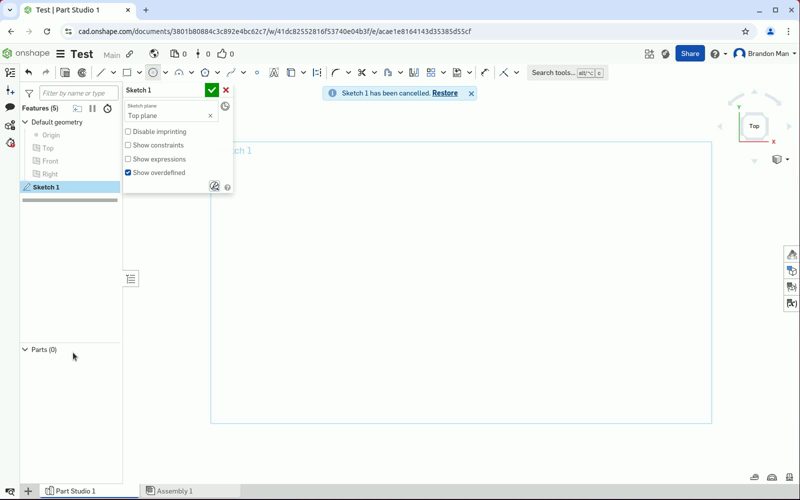
key_down(shift)
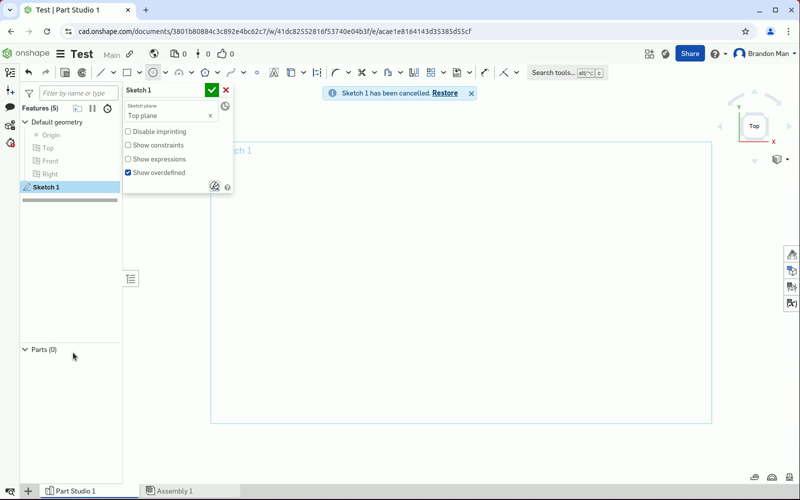
mouse_move(461, 282)
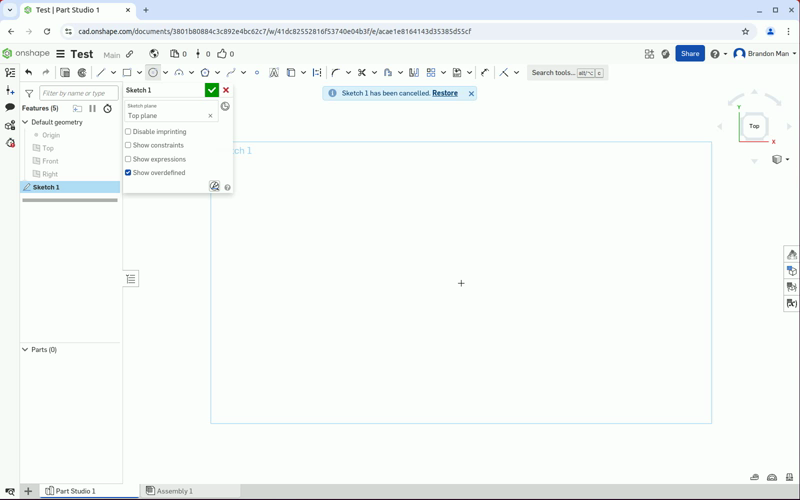
click(461, 282)
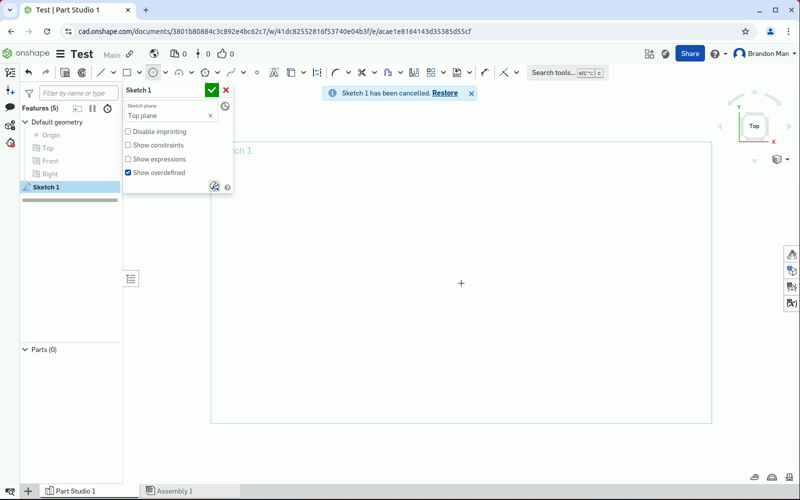
key_up(shift)
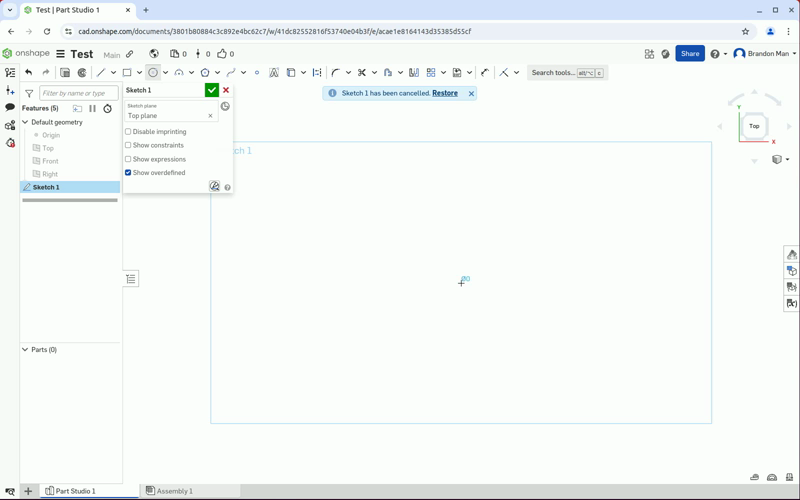
mouse_move(574, 282)
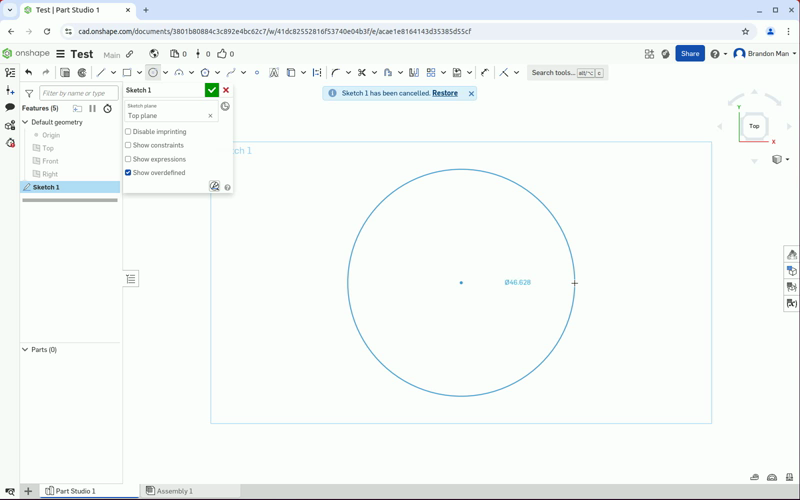
click(574, 282)
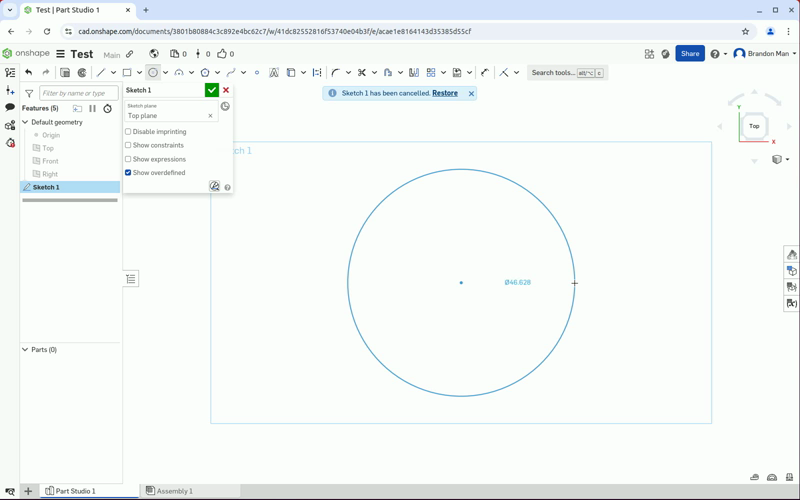
key(esc)
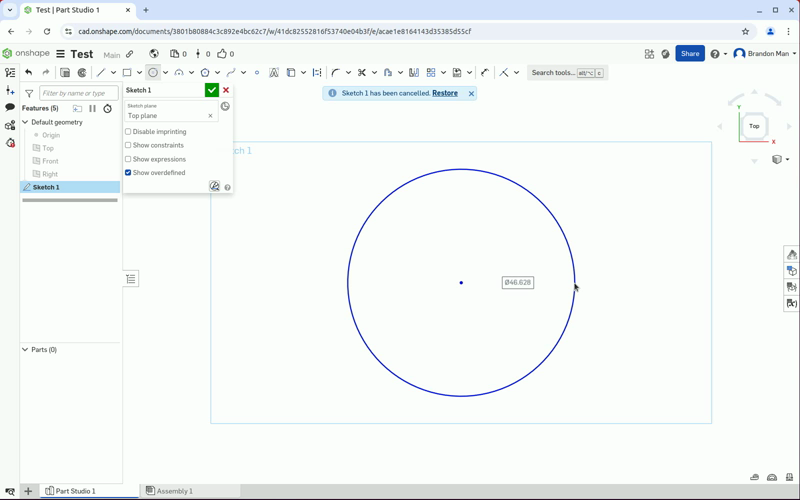
mouse_move(453, 350)
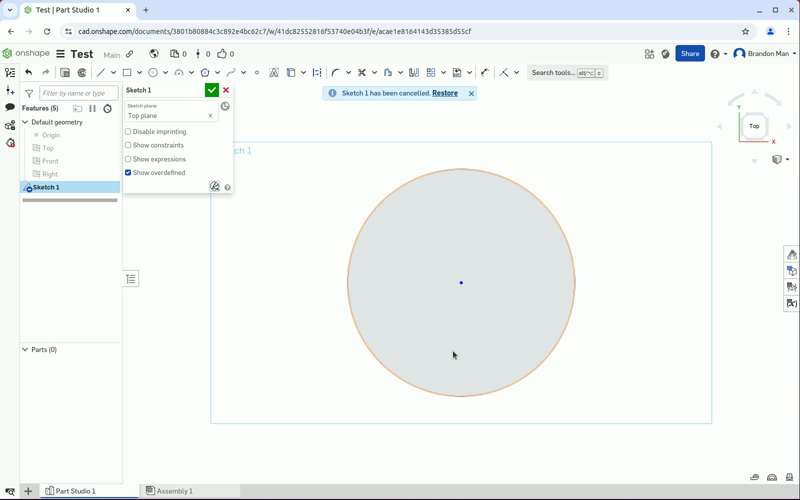
click(453, 350)
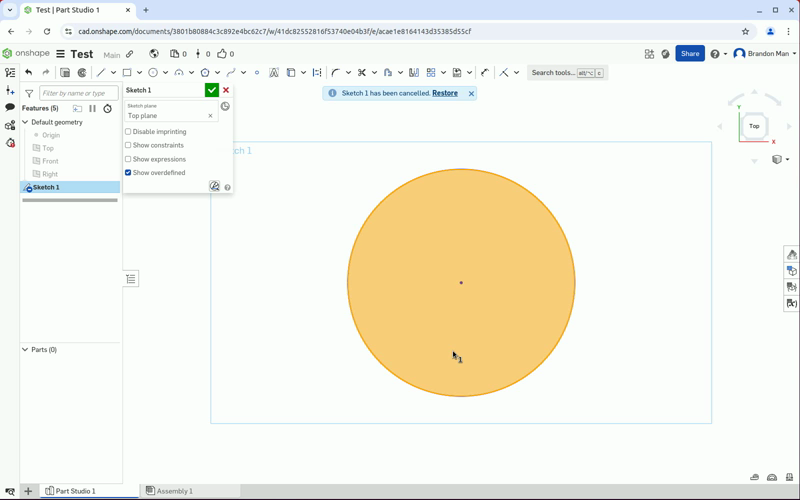
mouse_move(73, 352)
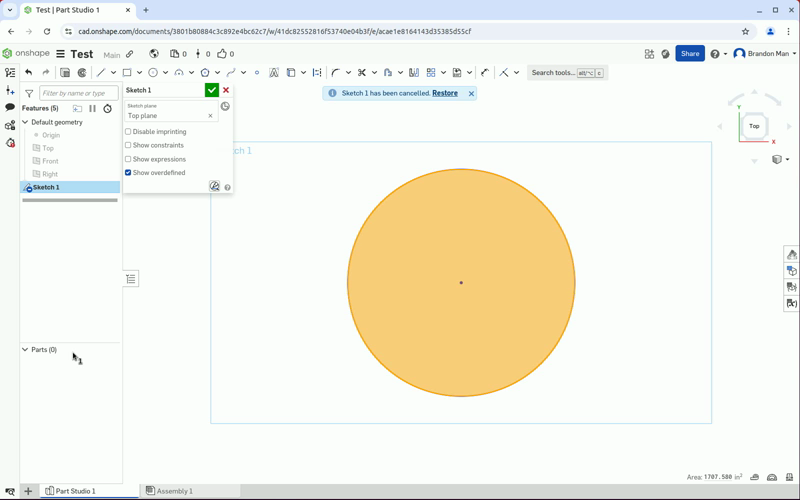
key(shift+y)
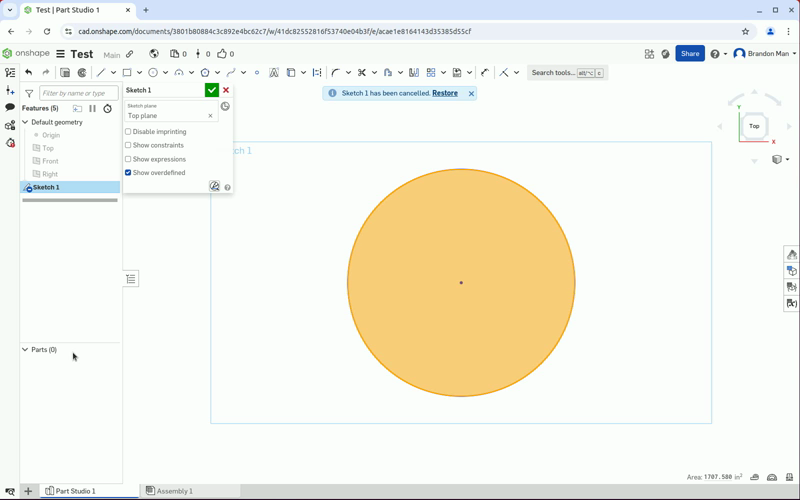
key(shift+e)
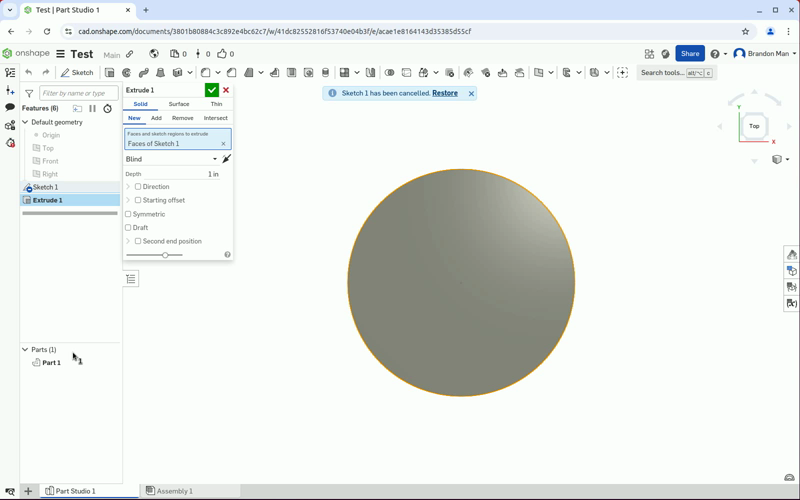
mouse_move(143, 106)
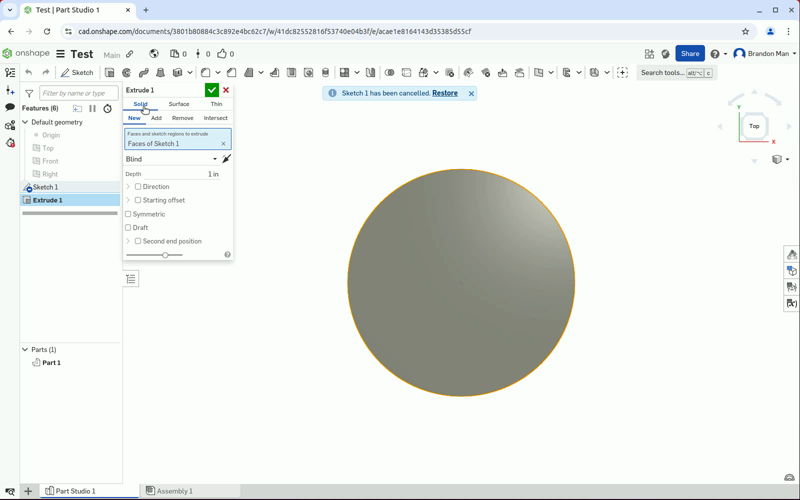
click(143, 106)
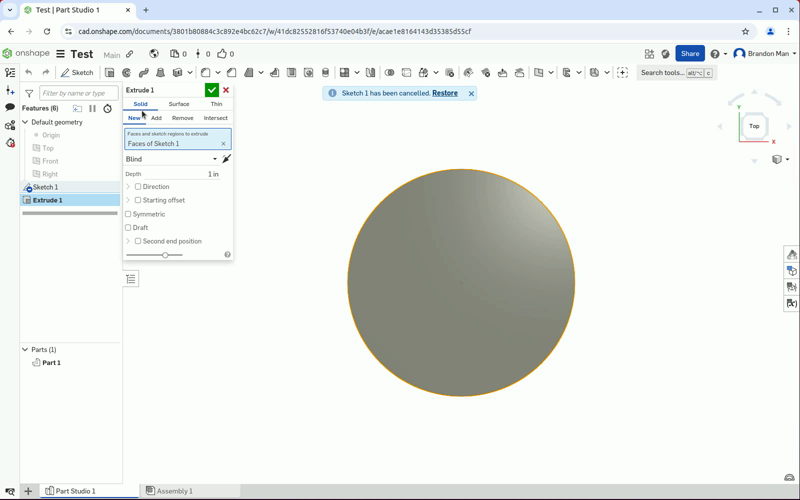
mouse_move(137, 120)
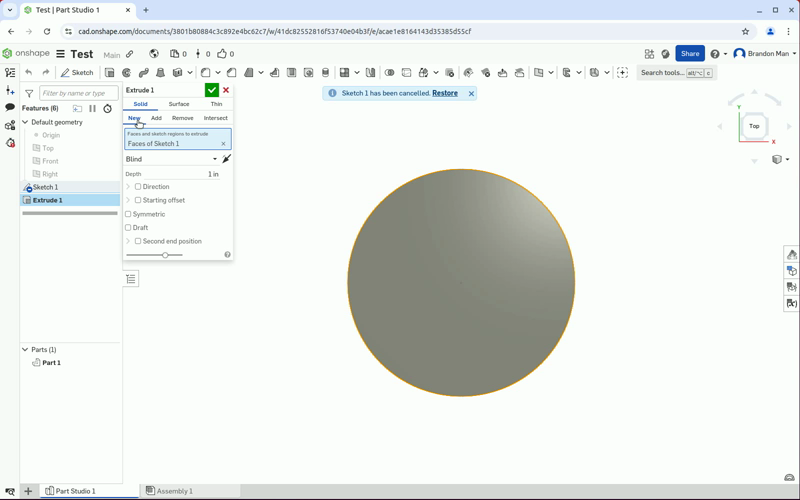
click(137, 120)
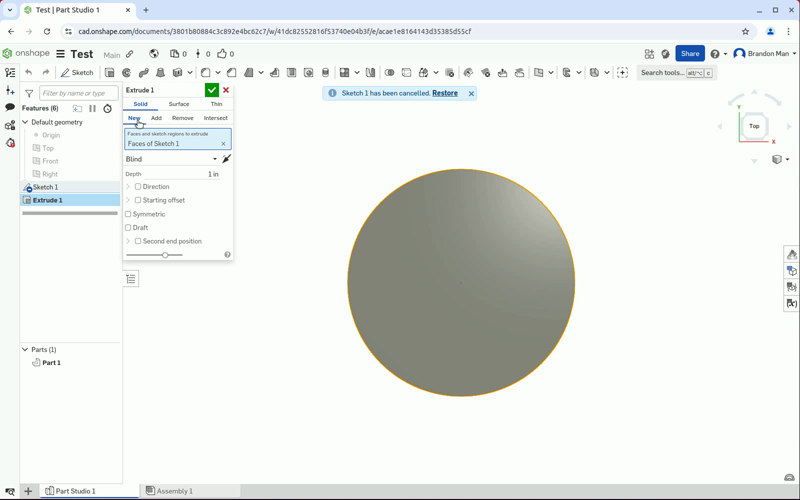
key(tab, 4)
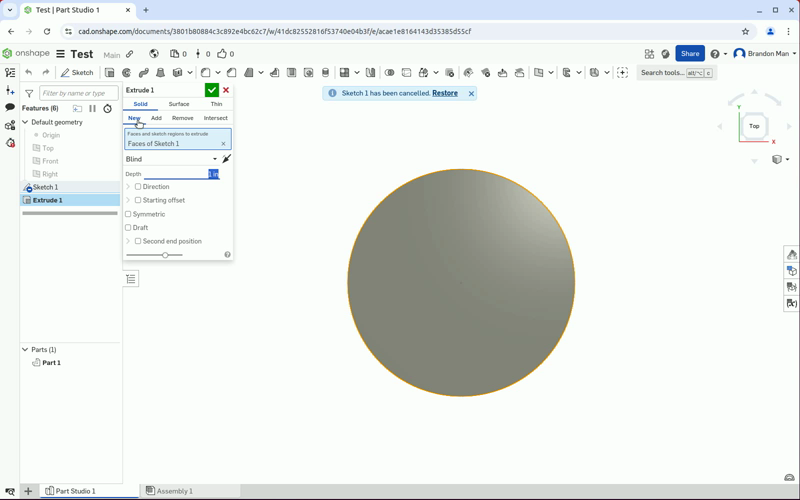
text(9.628)
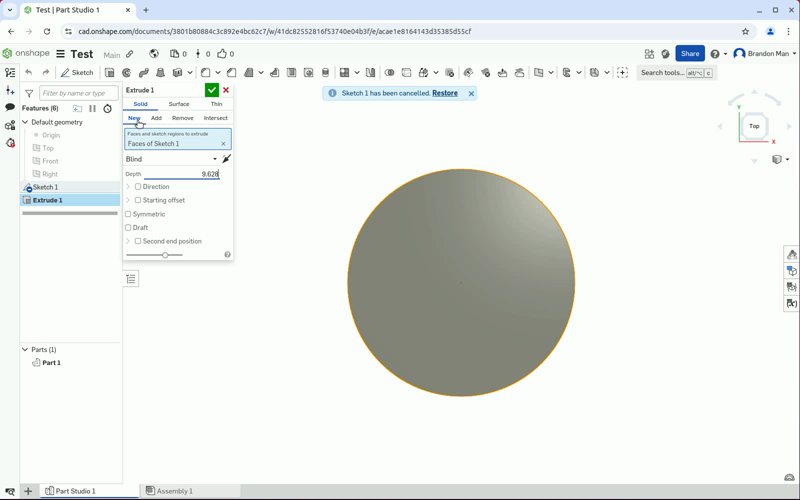
key(enter)
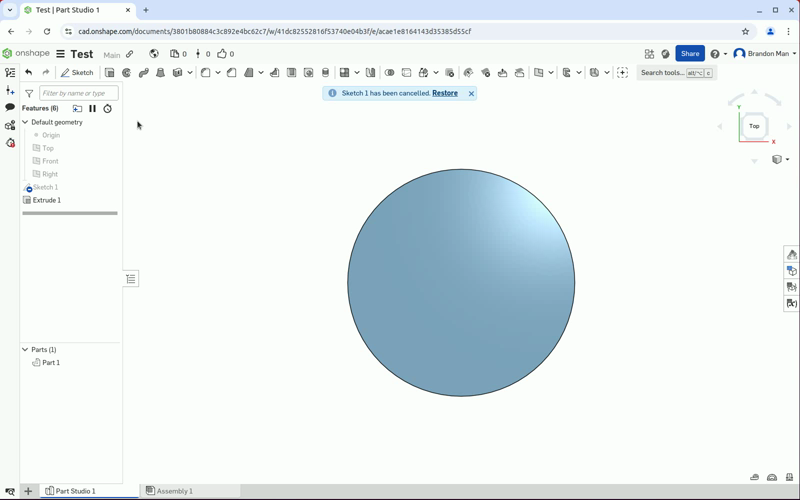
key(shift+h)
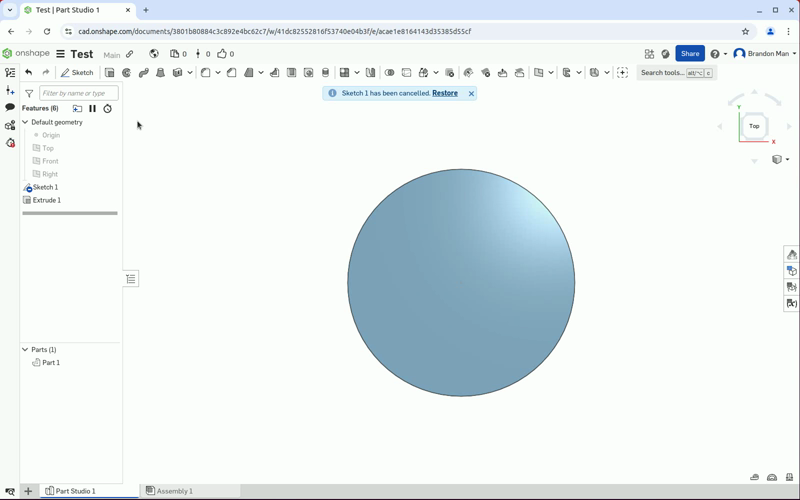
key(shift+h)
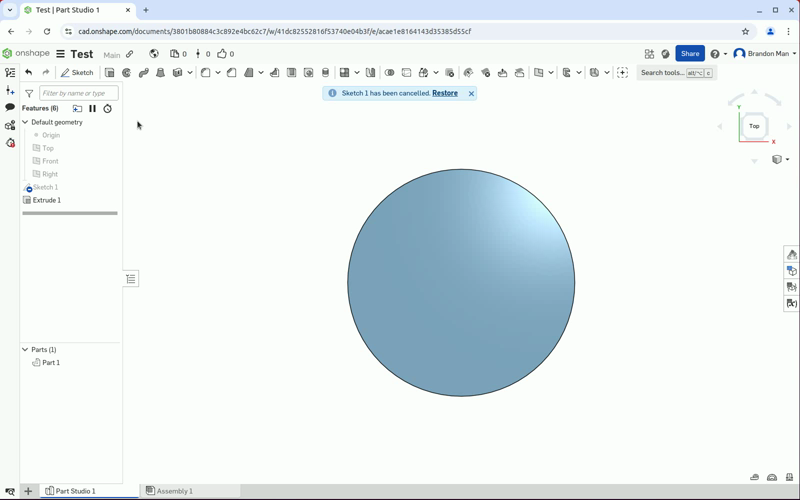
mouse_move(73, 189)
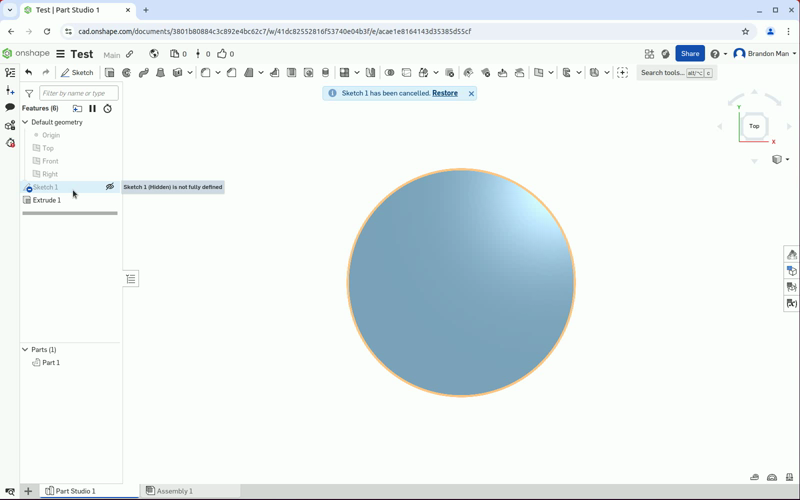
click(73, 189)
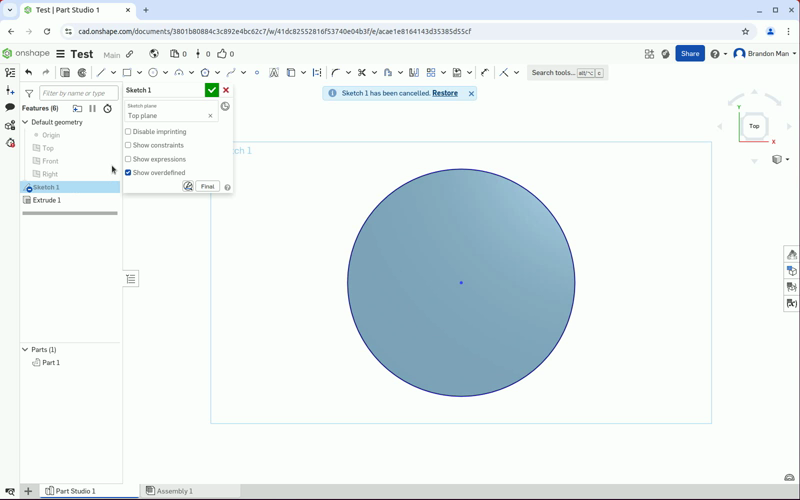
mouse_move(229, 92)
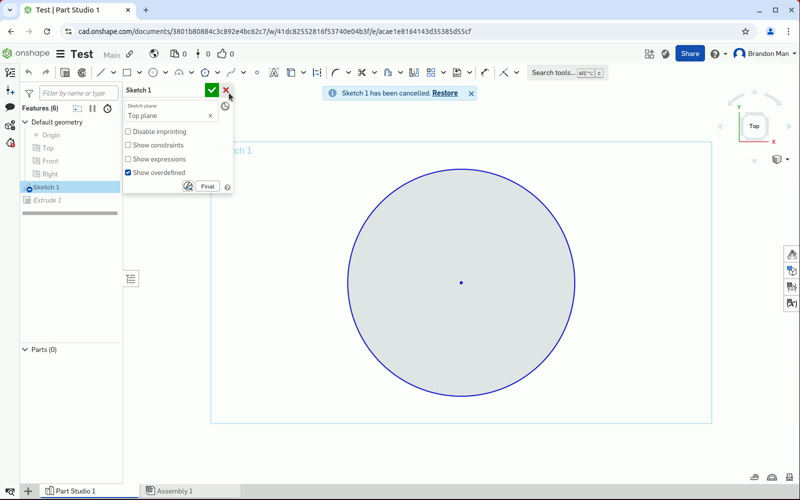
click(229, 92)
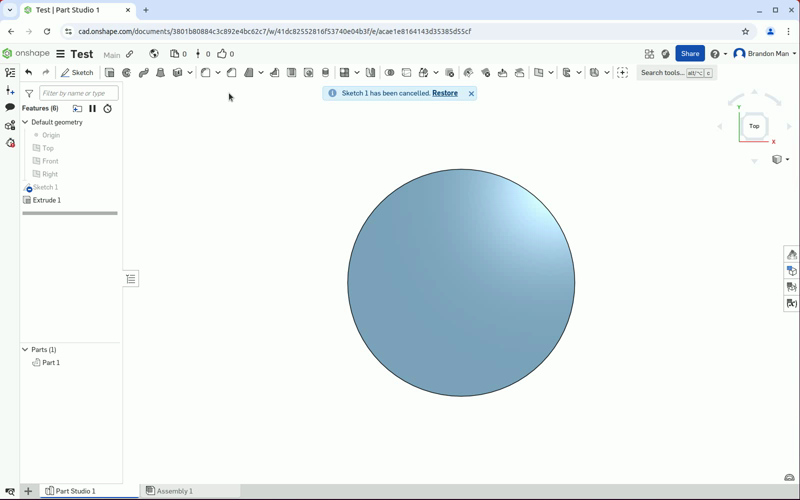
mouse_move(541, 75)
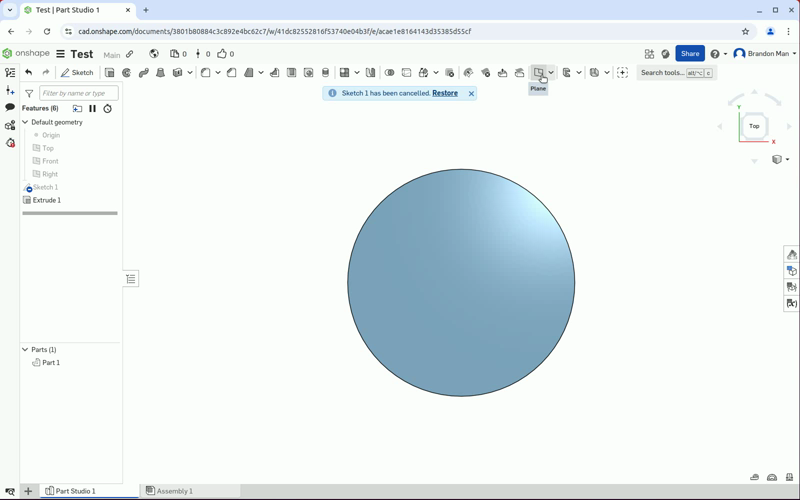
click(541, 75)
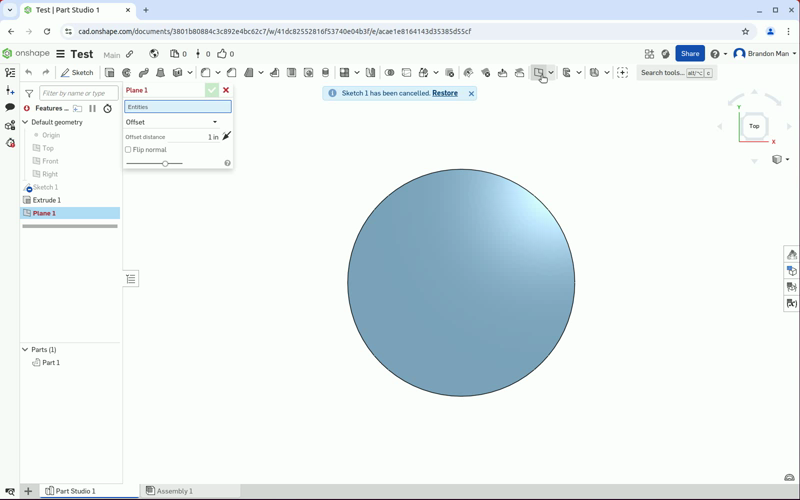
mouse_move(73, 150)
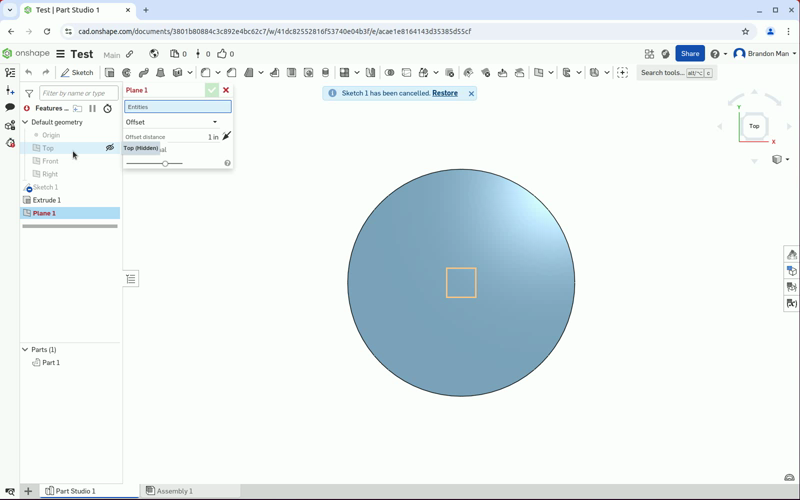
click(73, 150)
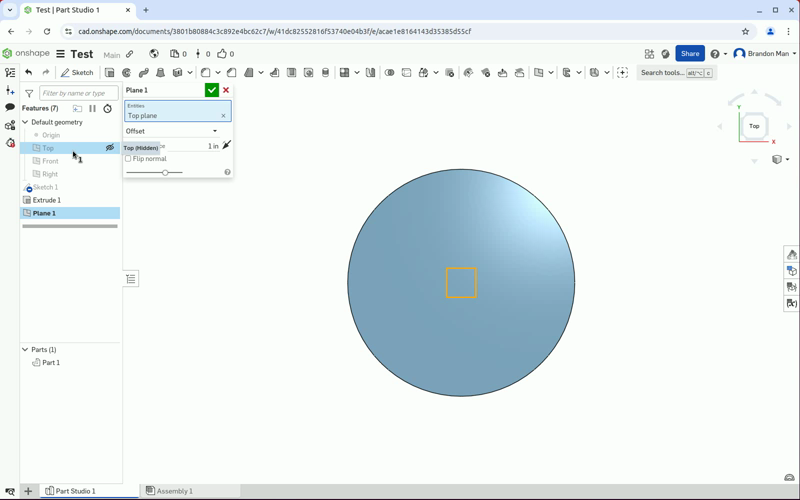
key(tab, 2)
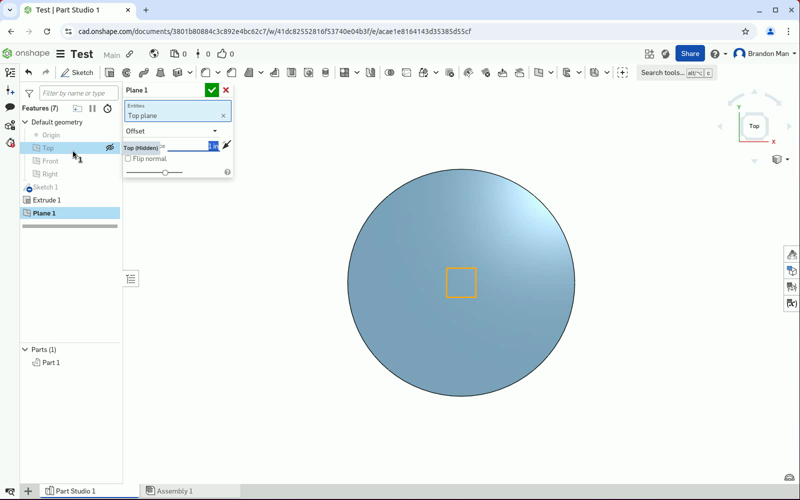
text(9.613)
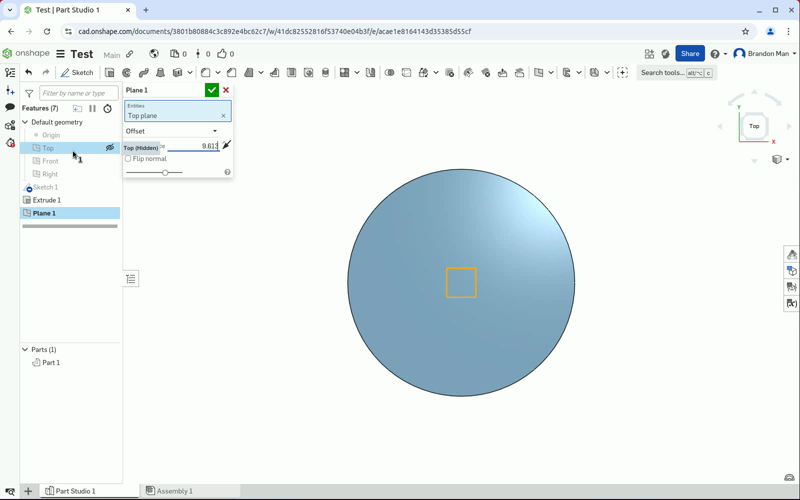
key(enter, 2)
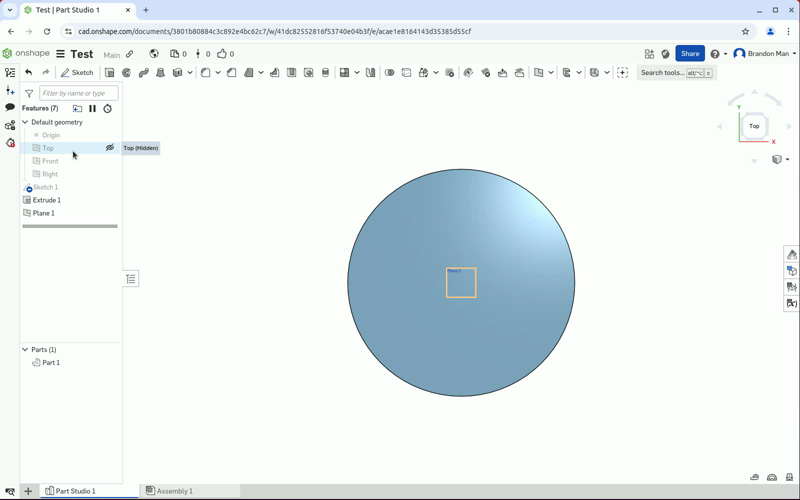
key(shift+s)
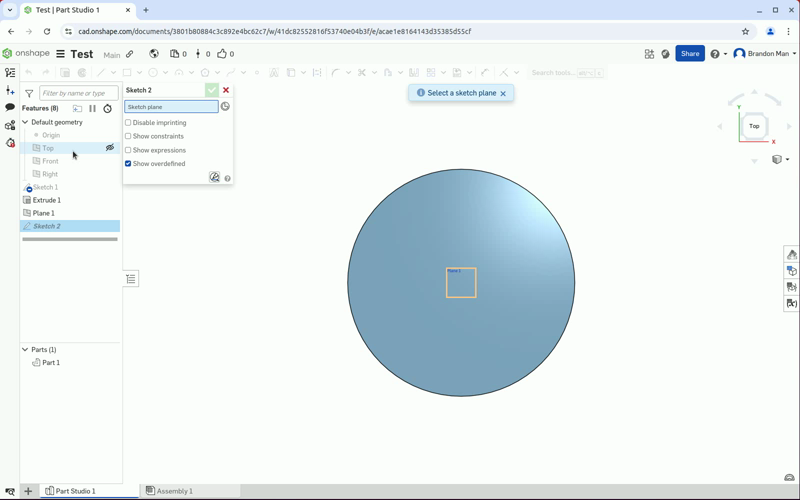
mouse_move(73, 215)
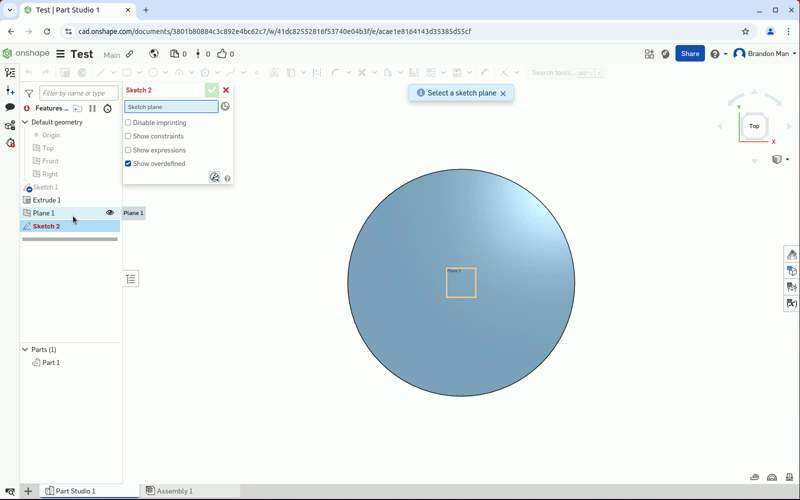
click(73, 215)
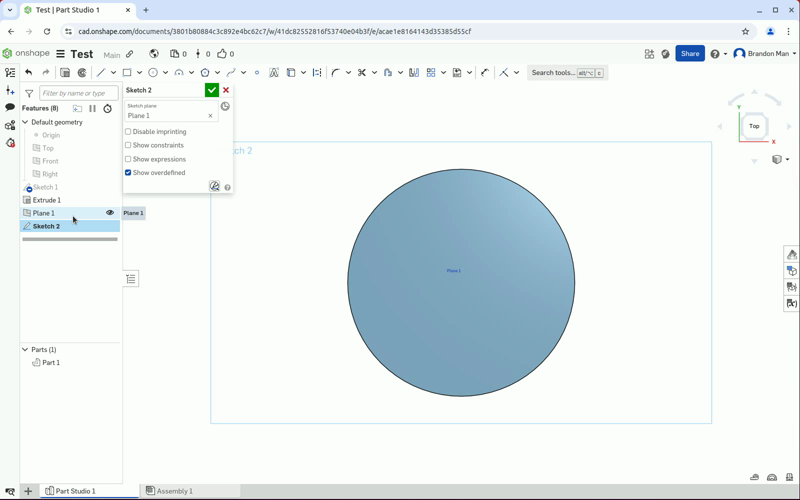
mouse_move(73, 352)
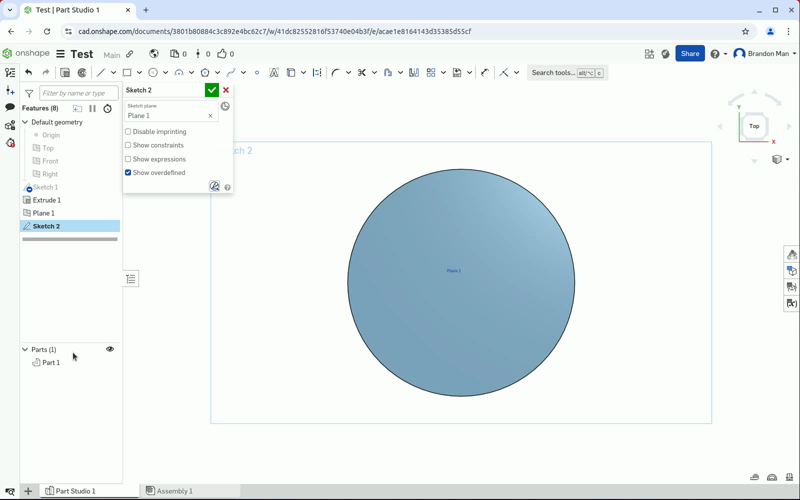
key(y)
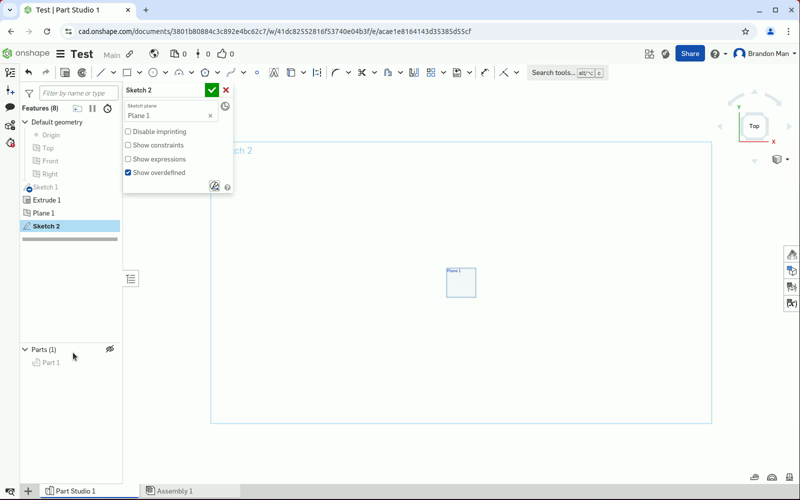
key(a)
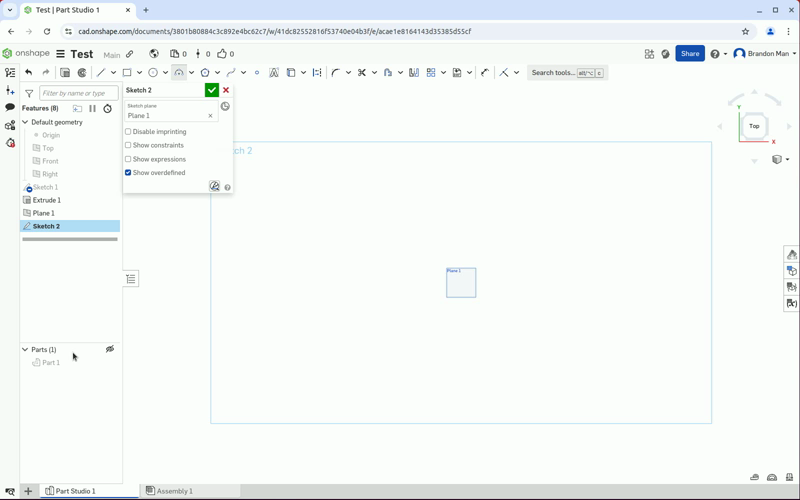
key_down(shift)
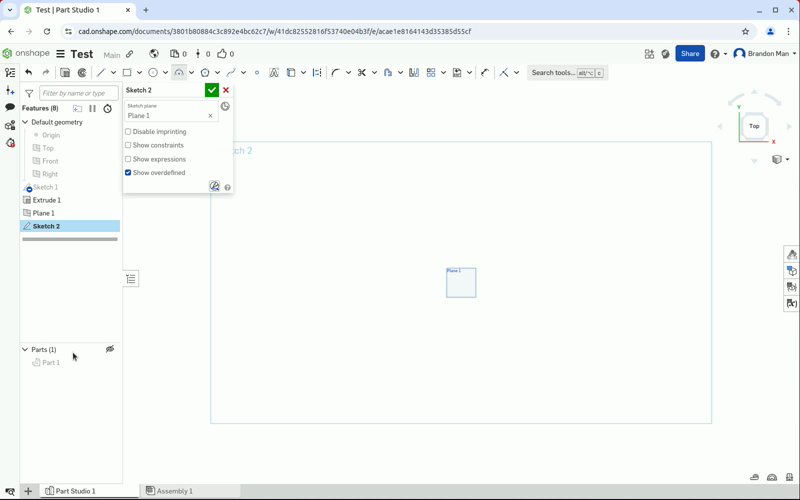
mouse_move(529, 234)
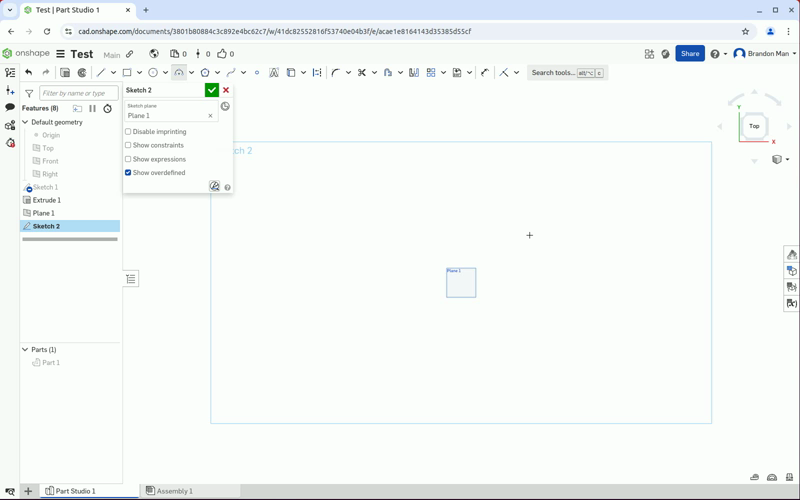
click(529, 234)
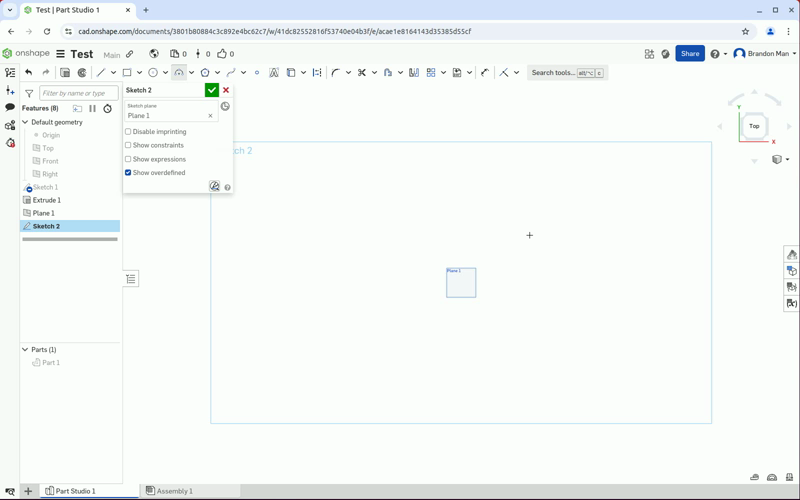
key_up(shift)
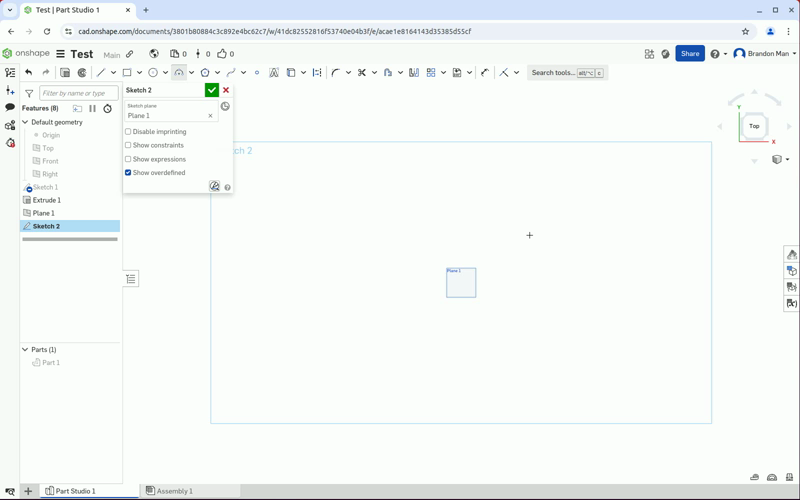
key_down(shift)
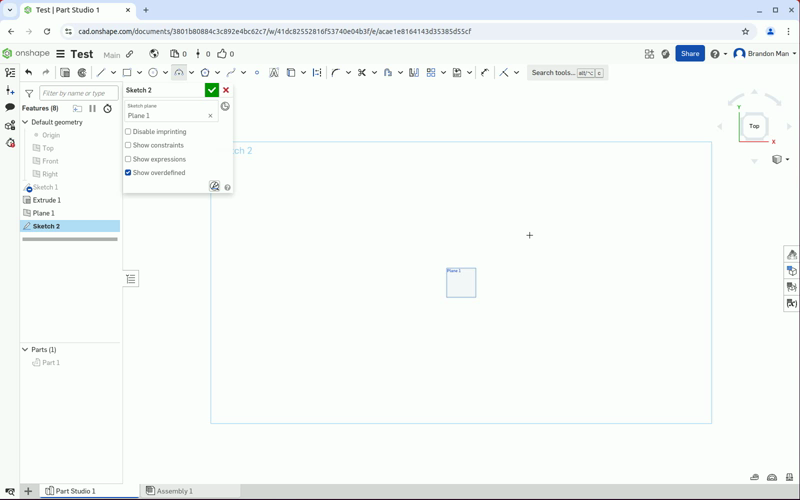
mouse_move(534, 339)
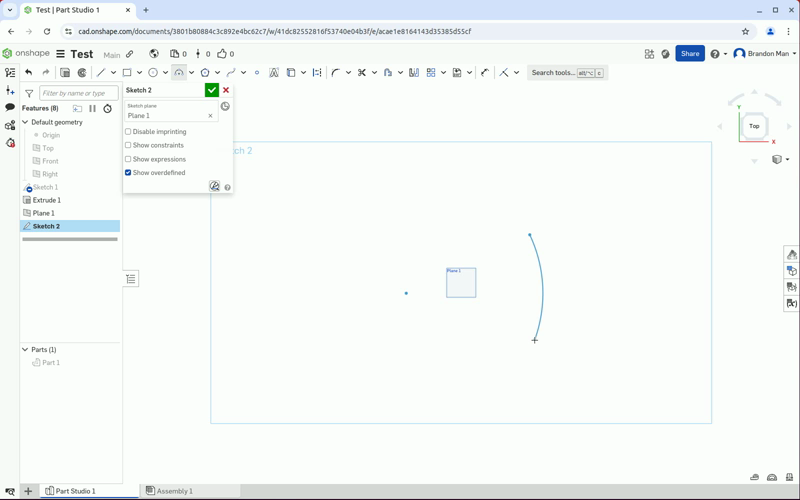
click(534, 339)
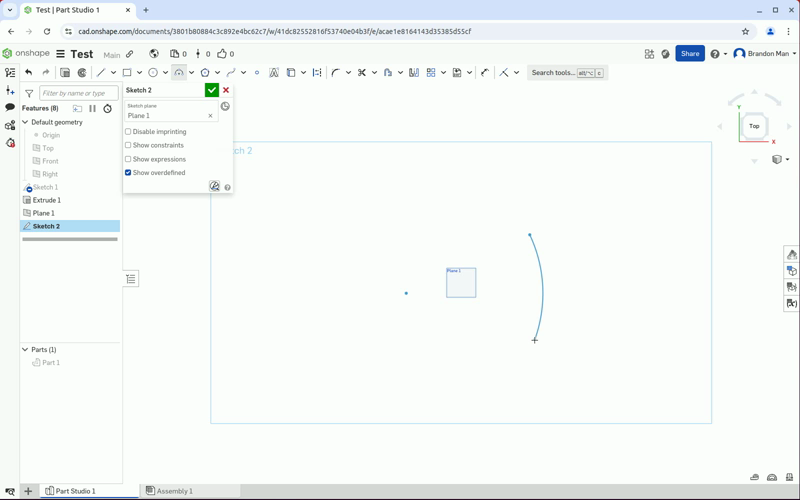
mouse_move(377, 294)
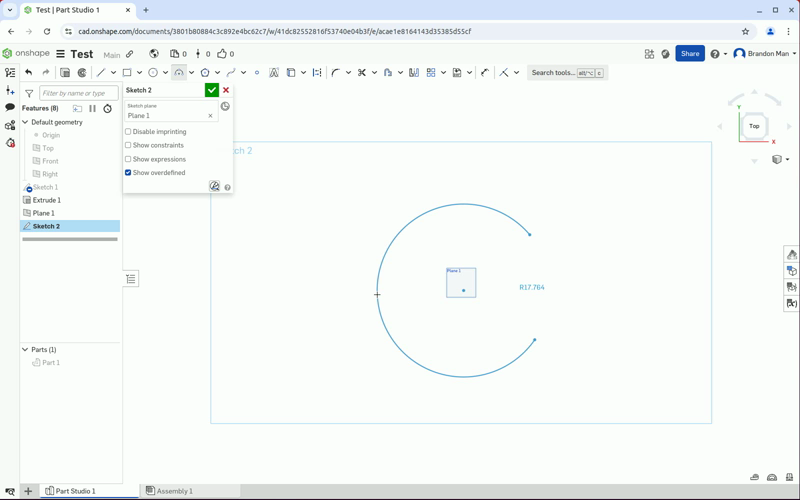
click(377, 294)
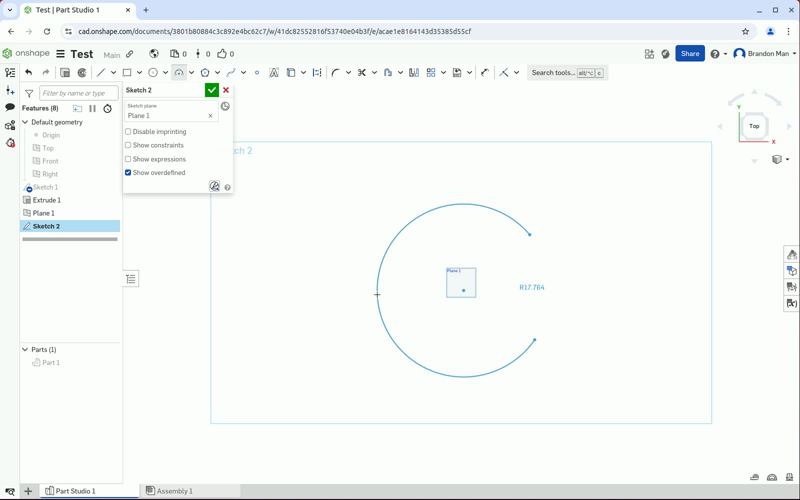
key_up(shift)
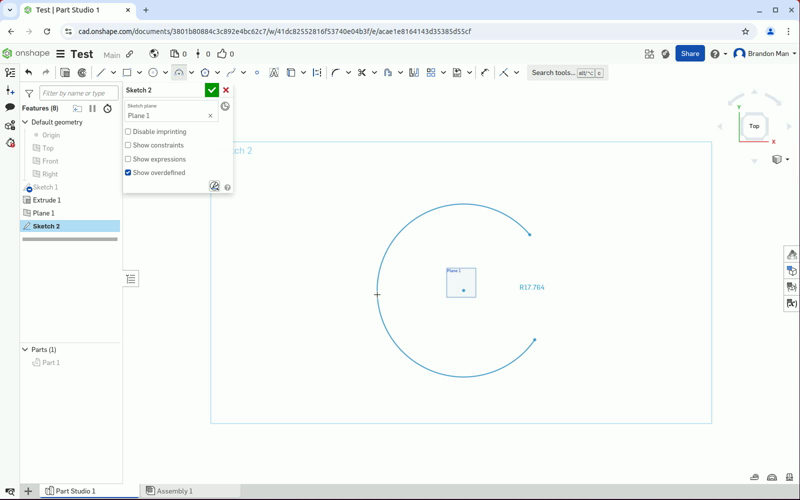
mouse_move(534, 339)
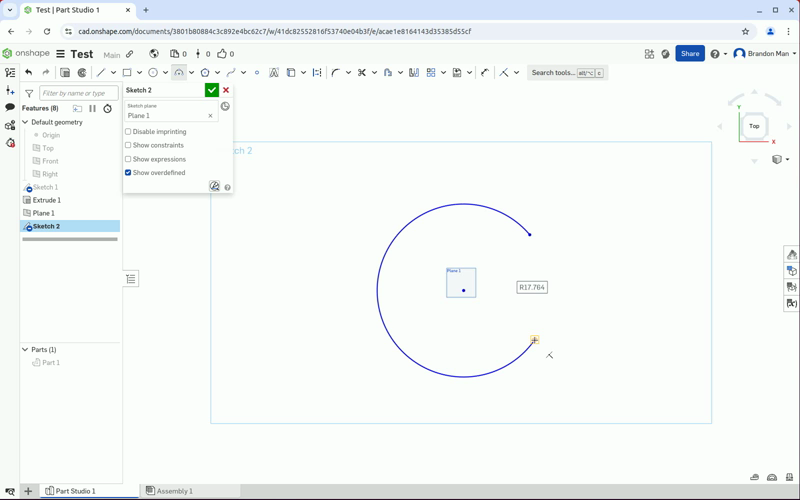
click(534, 339)
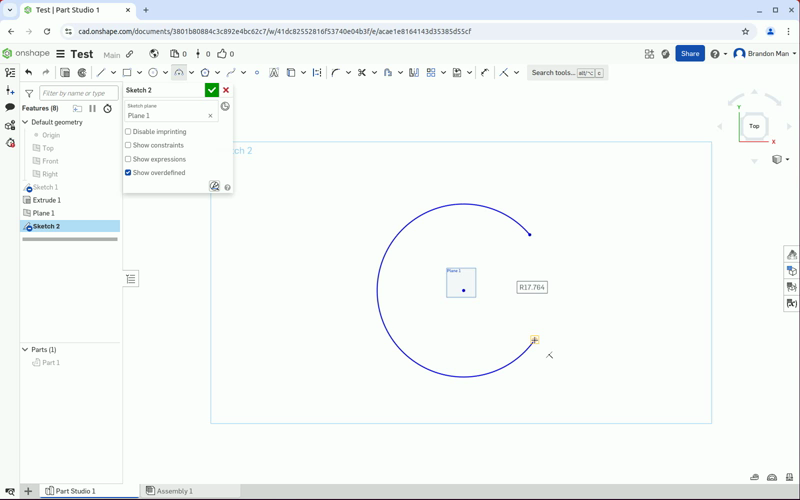
mouse_move(529, 234)
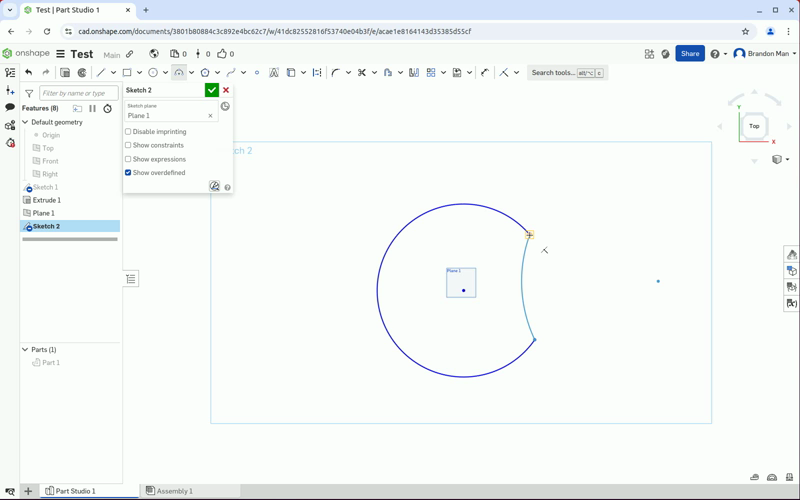
click(529, 234)
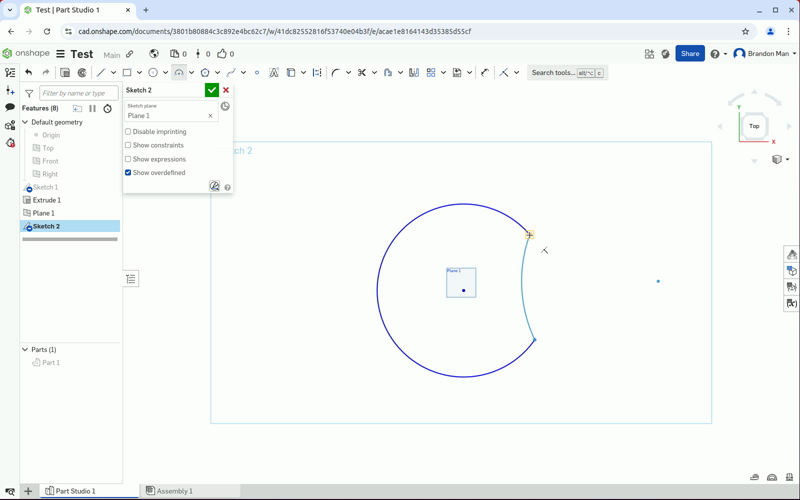
key_down(shift)
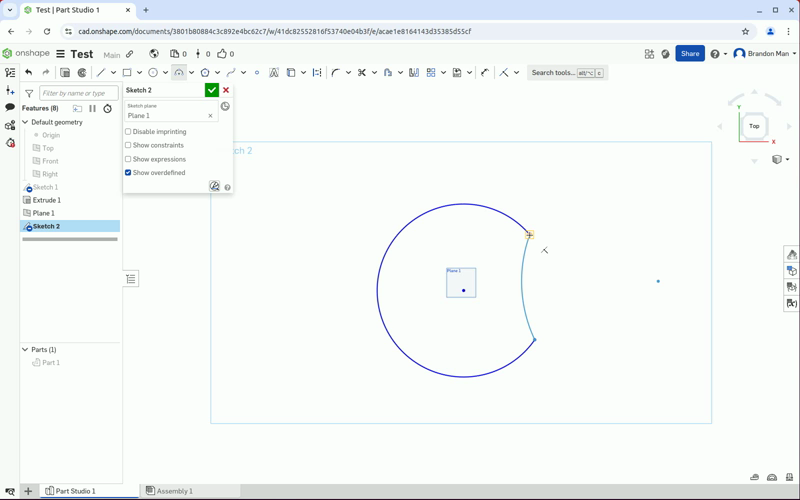
mouse_move(419, 292)
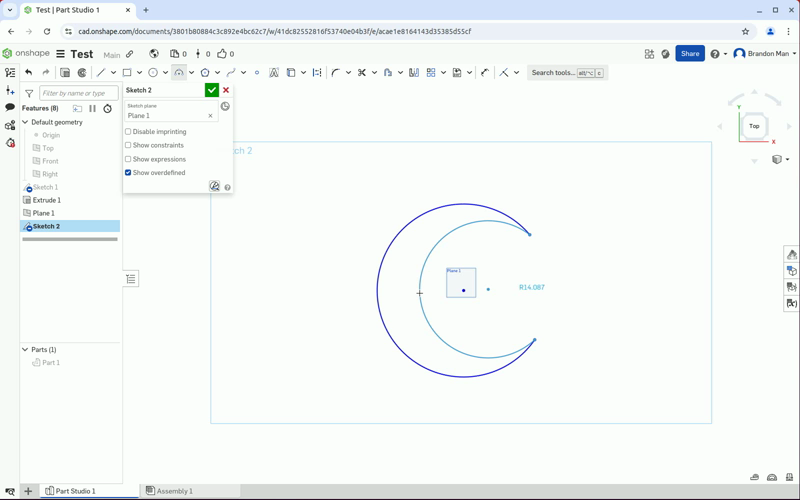
click(419, 292)
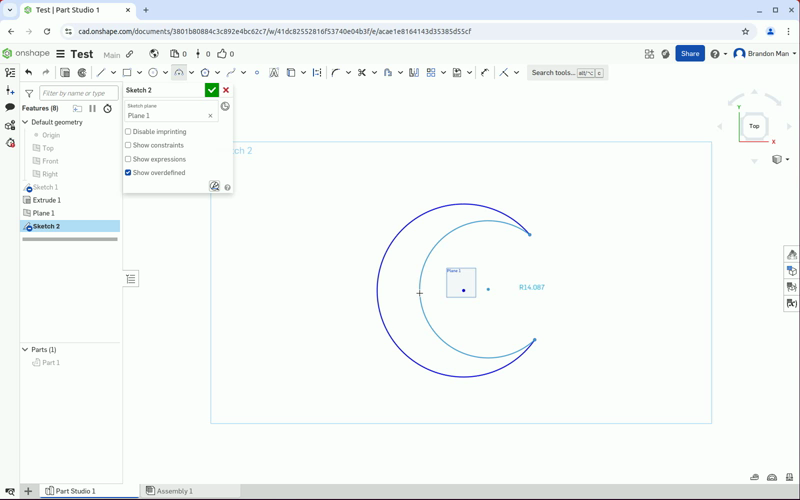
key_up(shift)
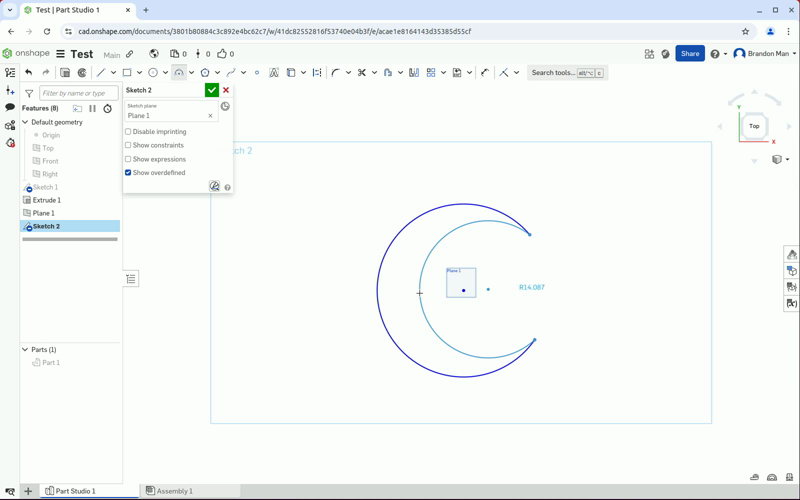
key(esc)
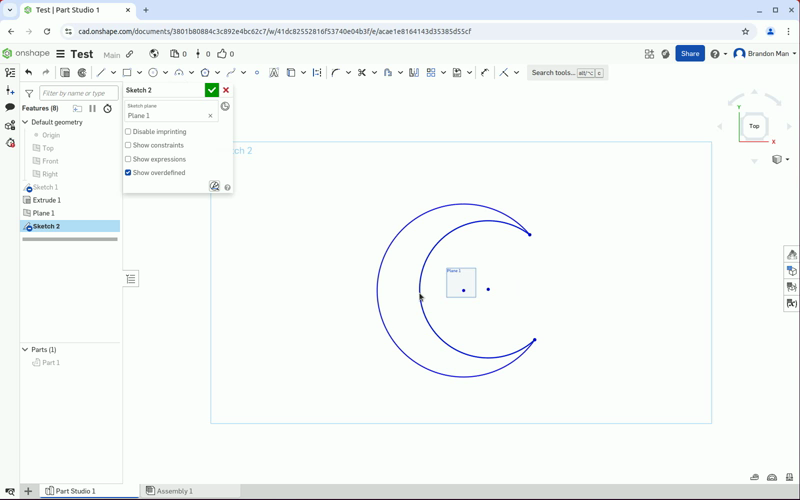
mouse_move(414, 261)
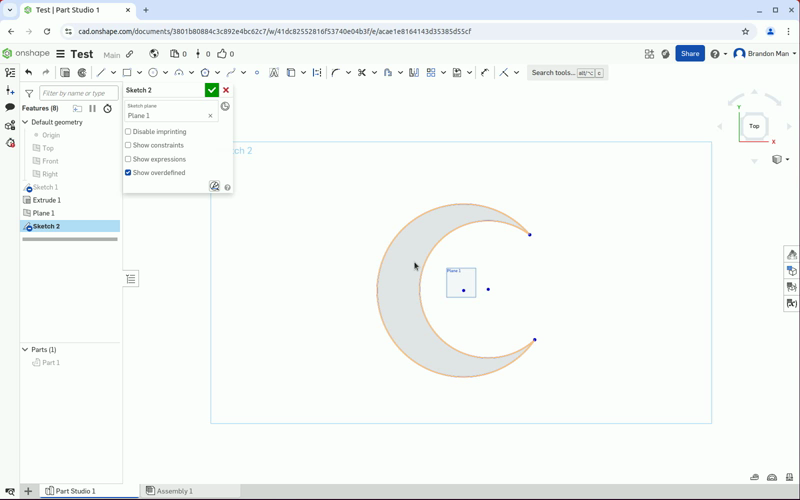
click(414, 261)
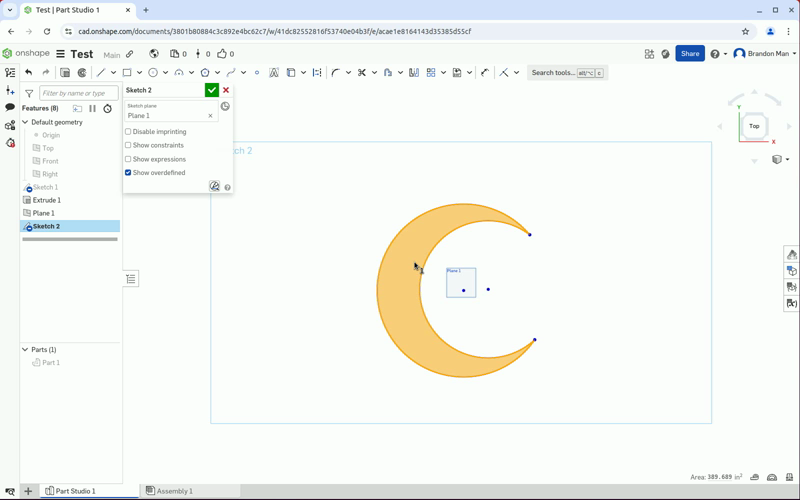
mouse_move(73, 352)
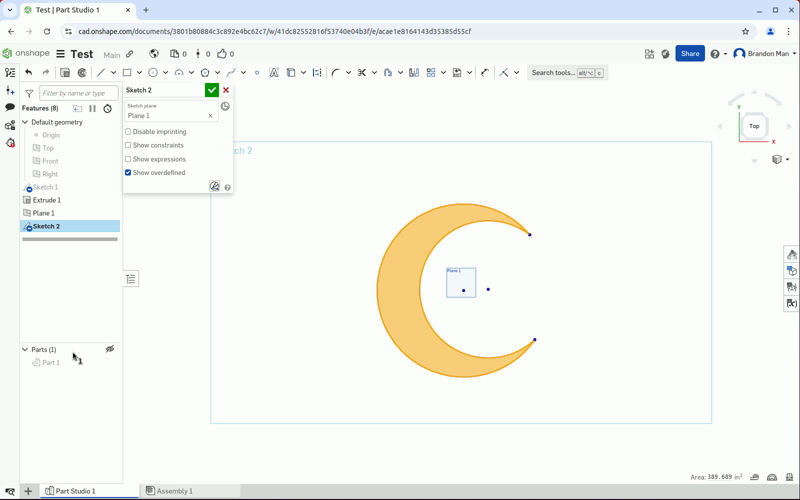
key(shift+y)
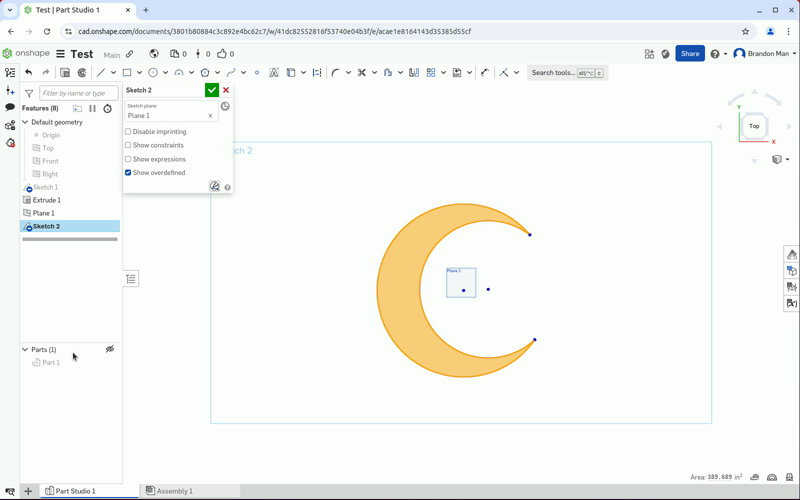
key(shift+e)
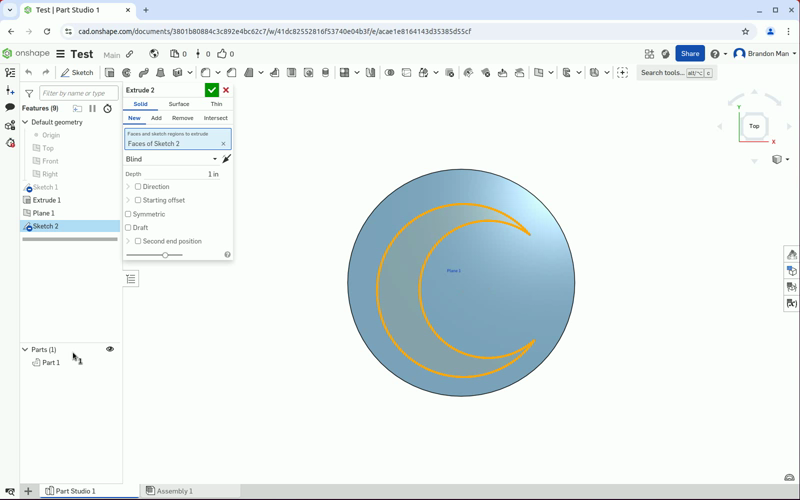
mouse_move(143, 106)
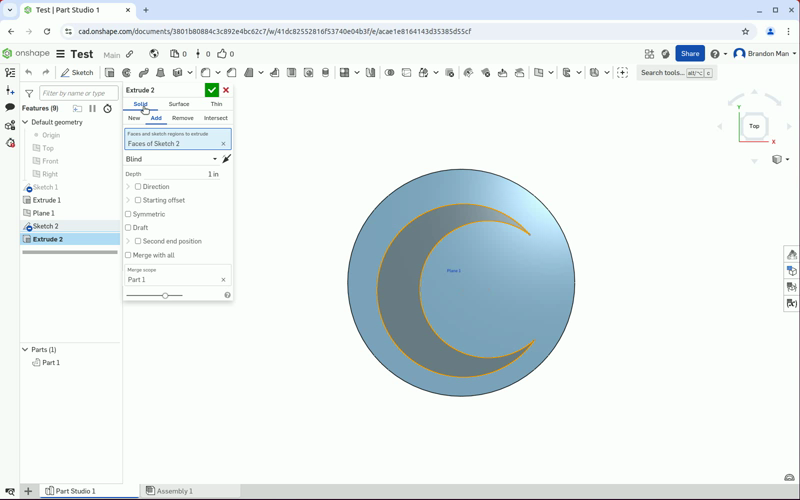
click(143, 106)
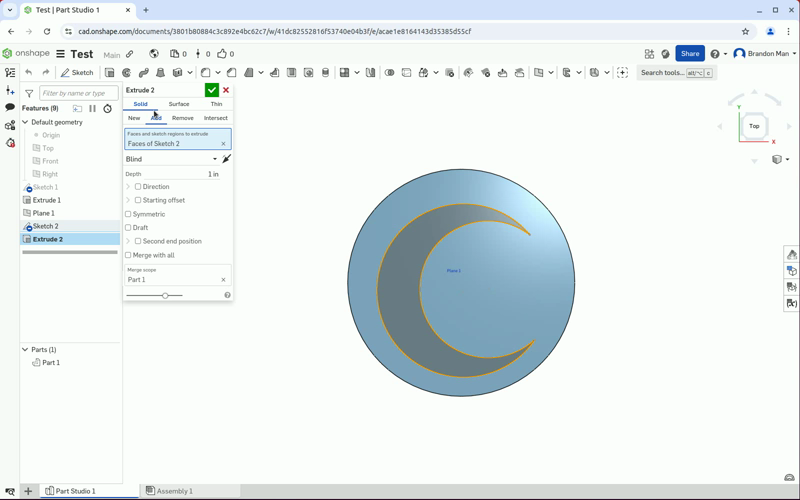
mouse_move(186, 120)
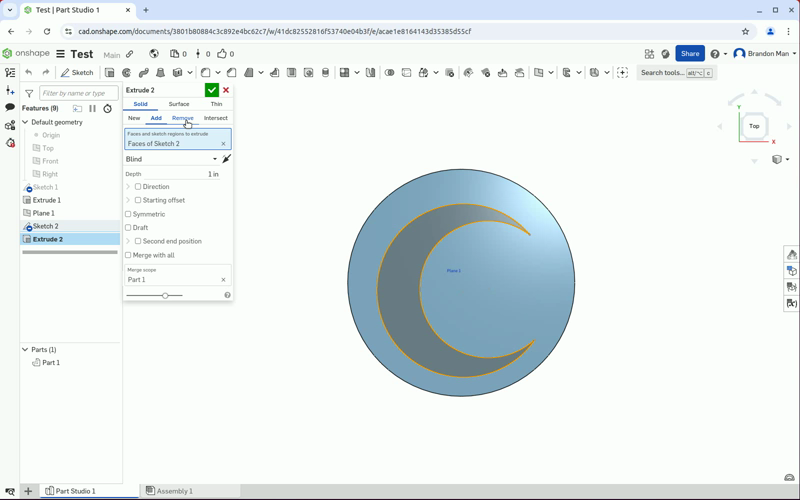
click(186, 120)
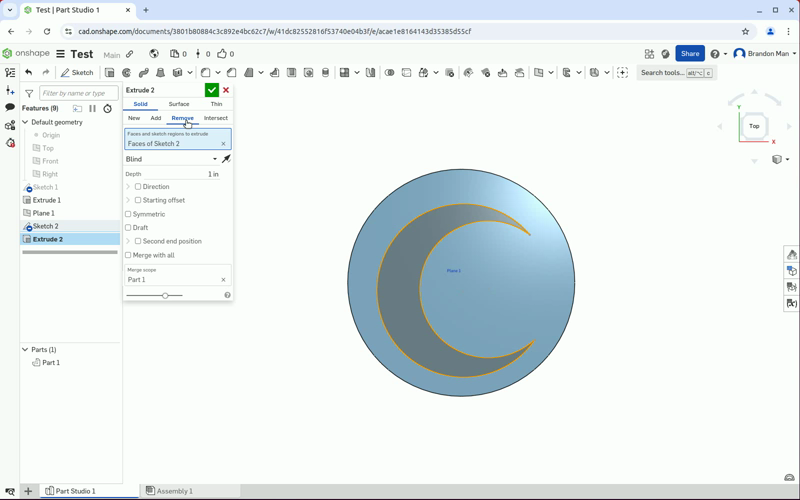
key(tab, 4)
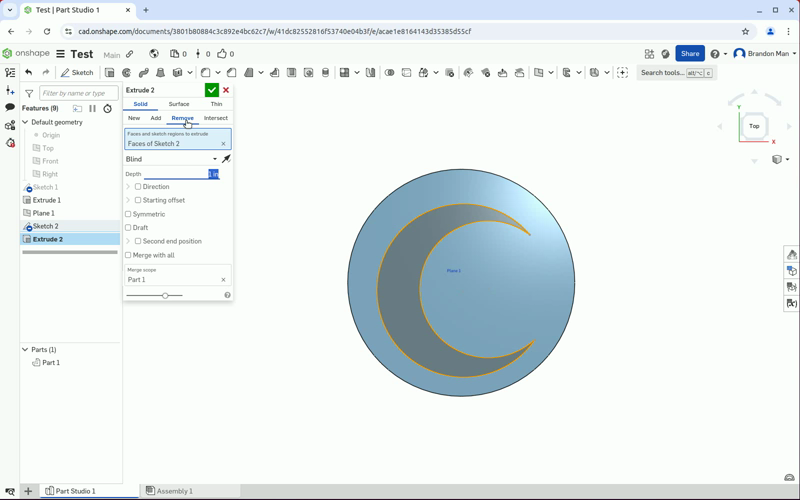
text(7.703)
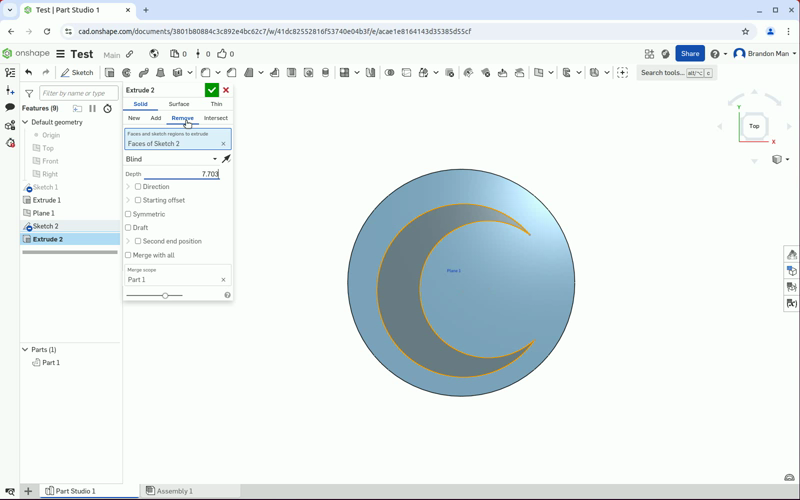
key(tab, 6)
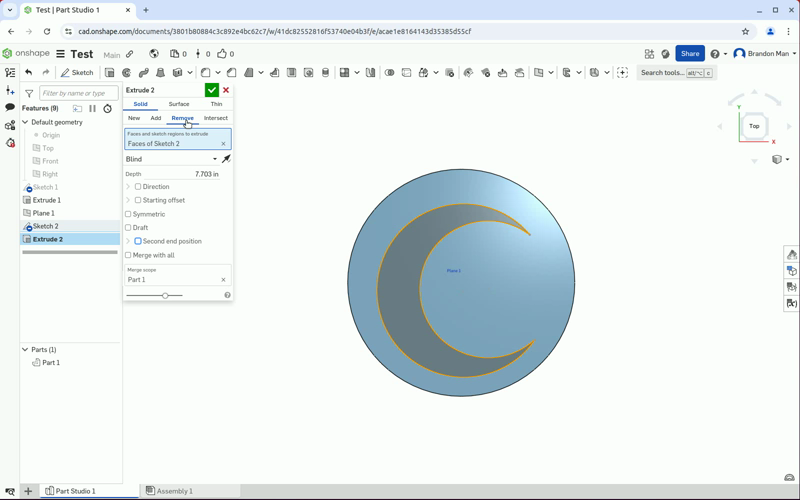
key(space)
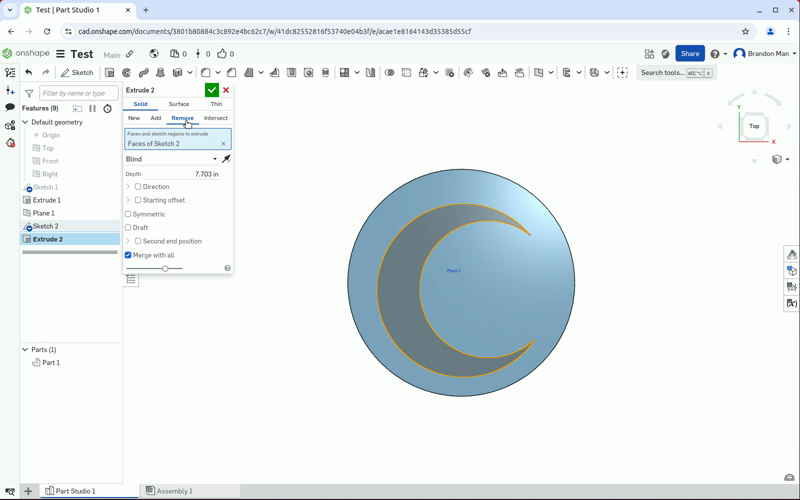
key(enter)
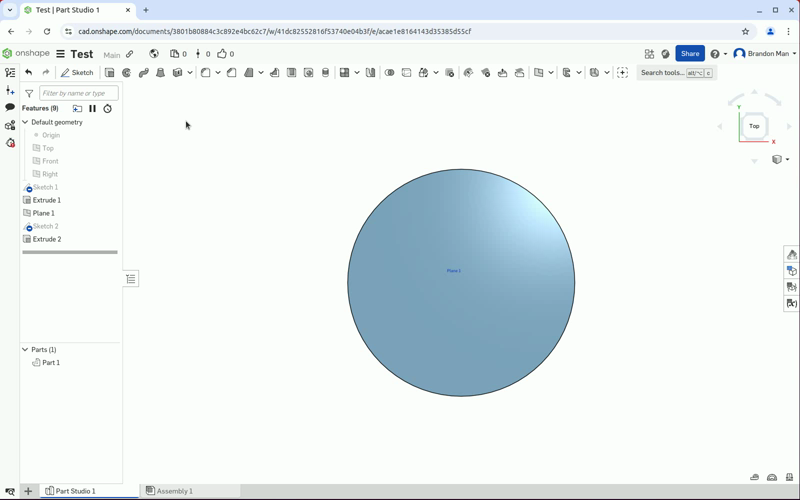
key(shift+h)
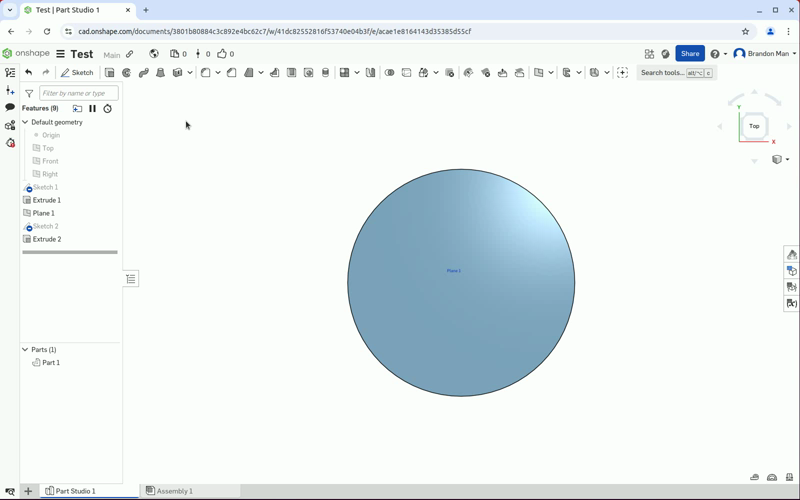
key(shift+h)
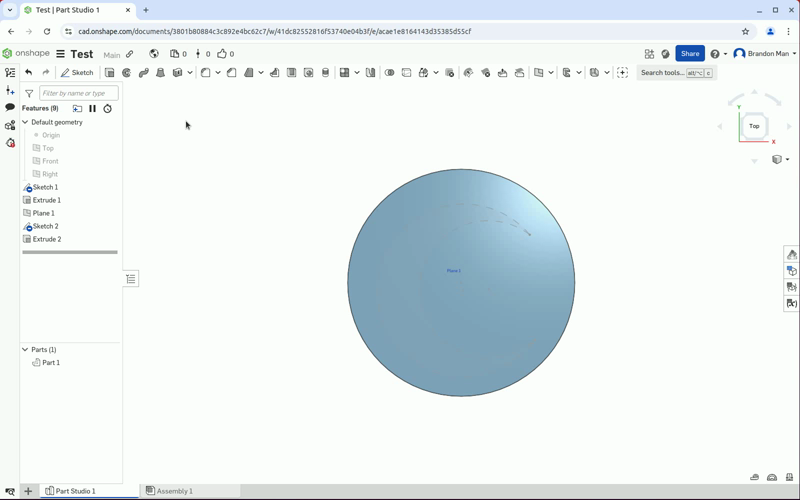
key(shift+7)
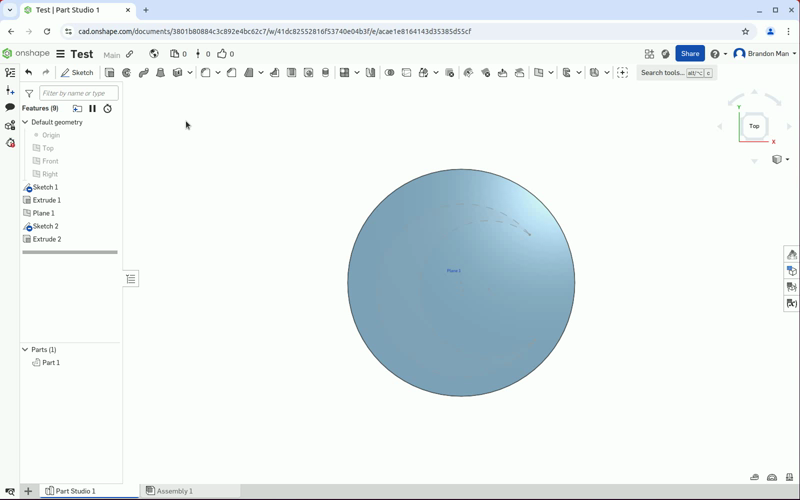
key(up, 3)
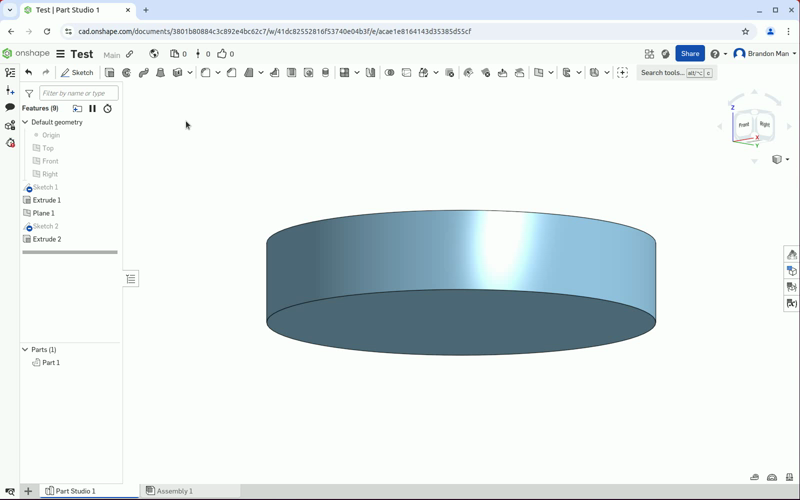
key(left, 3)
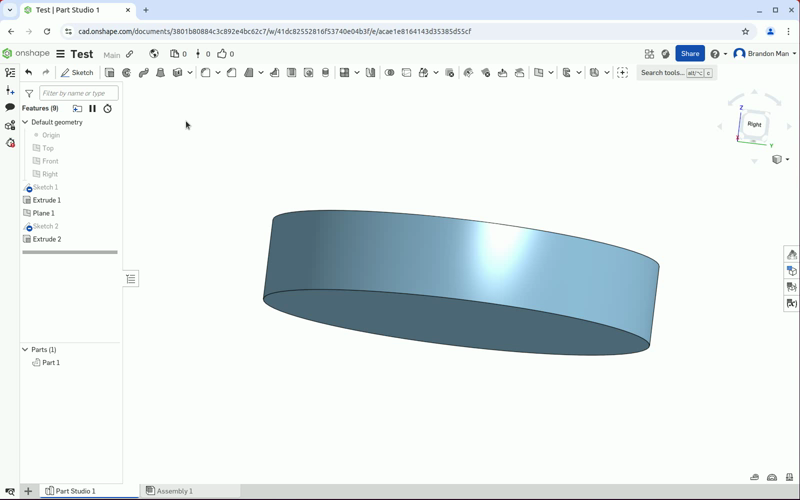
key(right, 3)
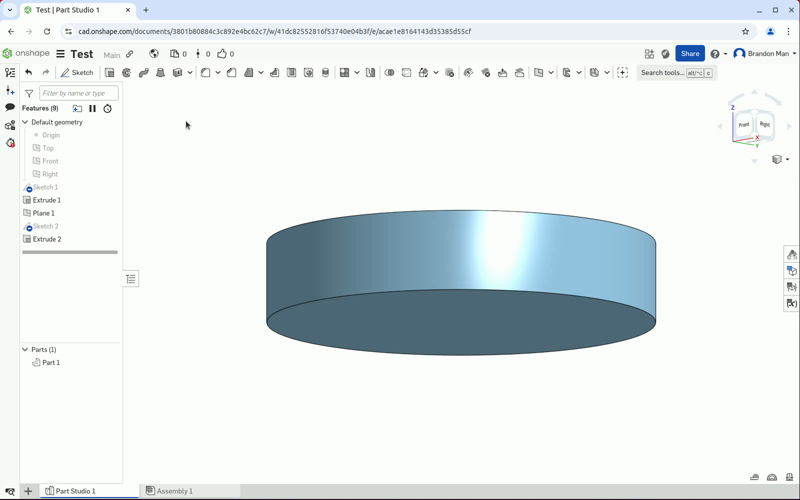
key(down, 3)
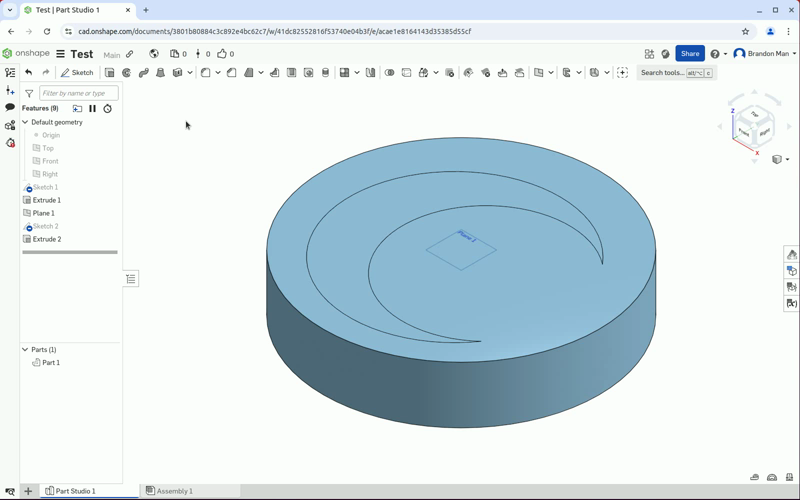
mouse_move(73, 189)
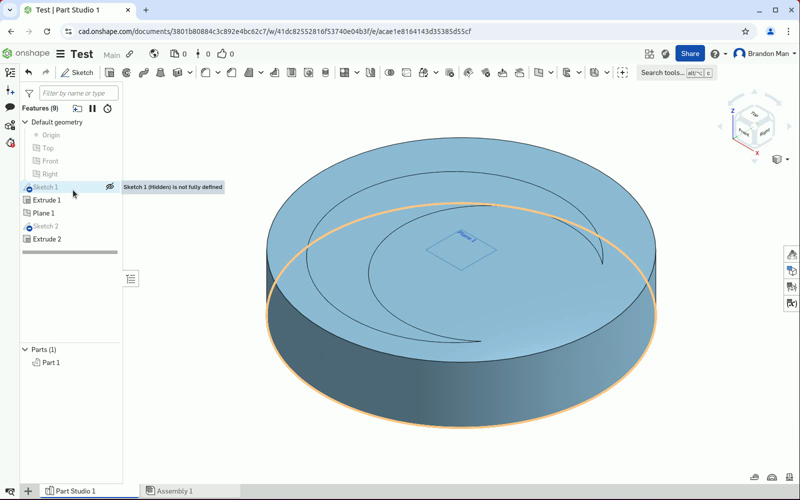
click(73, 189)